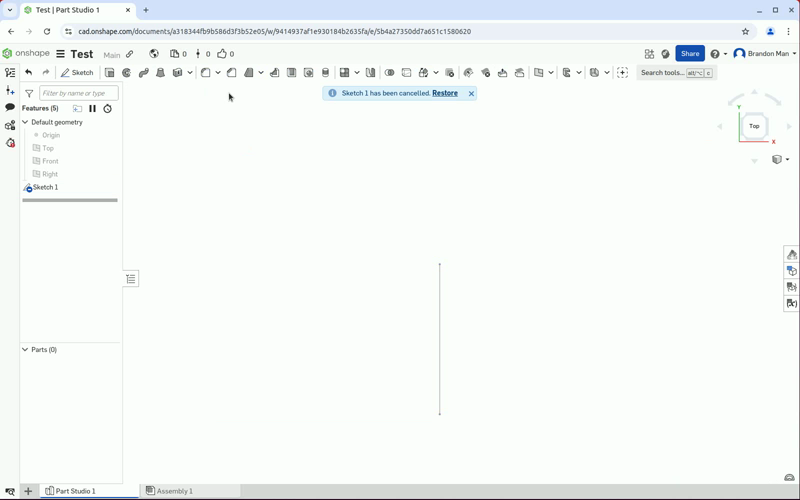
key(shift+h)
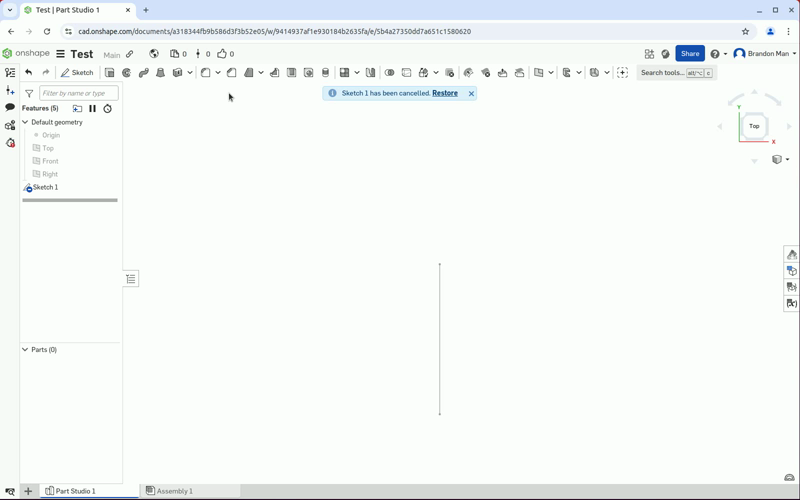
key(shift+s)
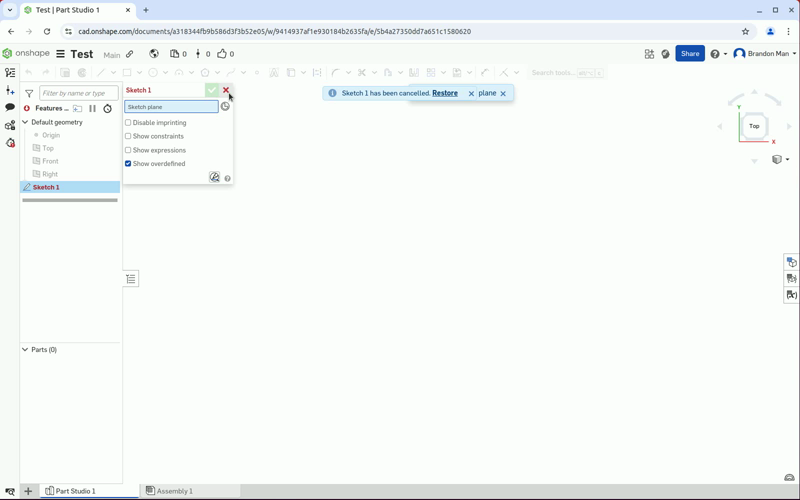
mouse_move(73, 150)
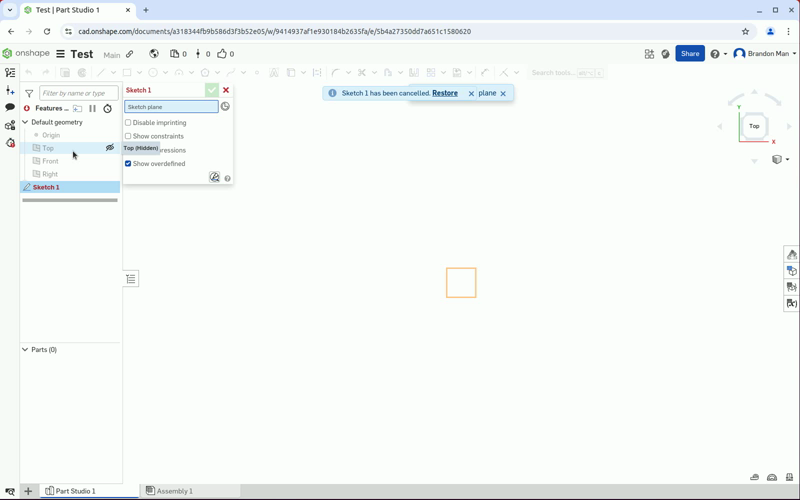
click(73, 150)
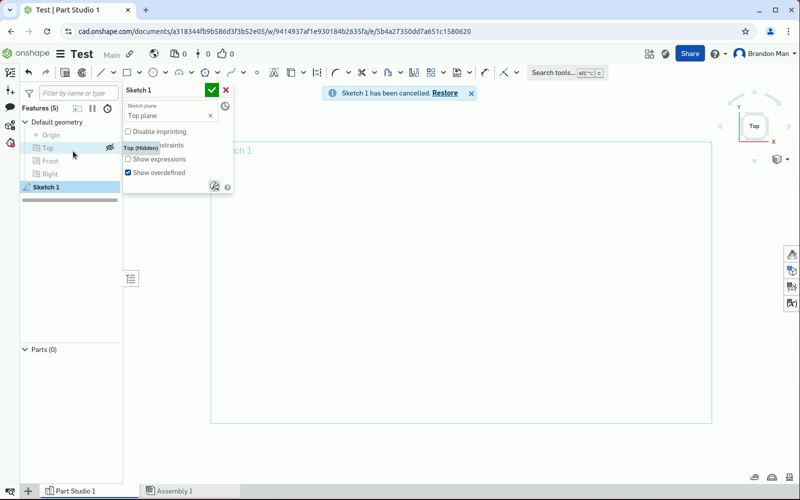
mouse_move(73, 352)
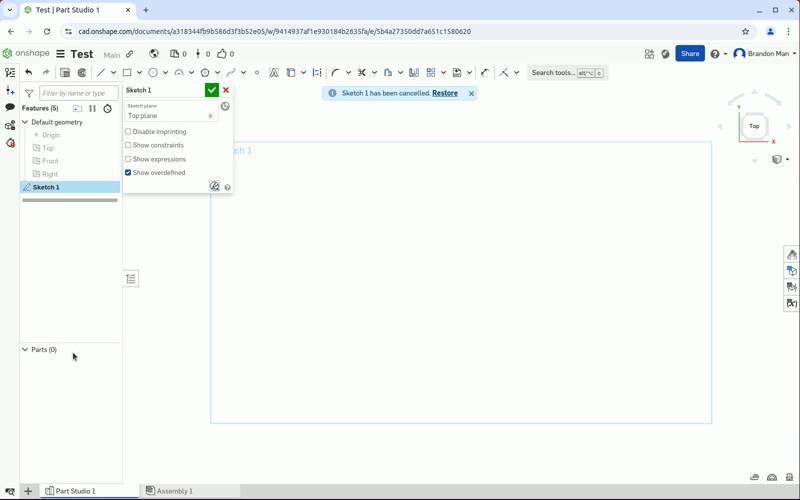
key(y)
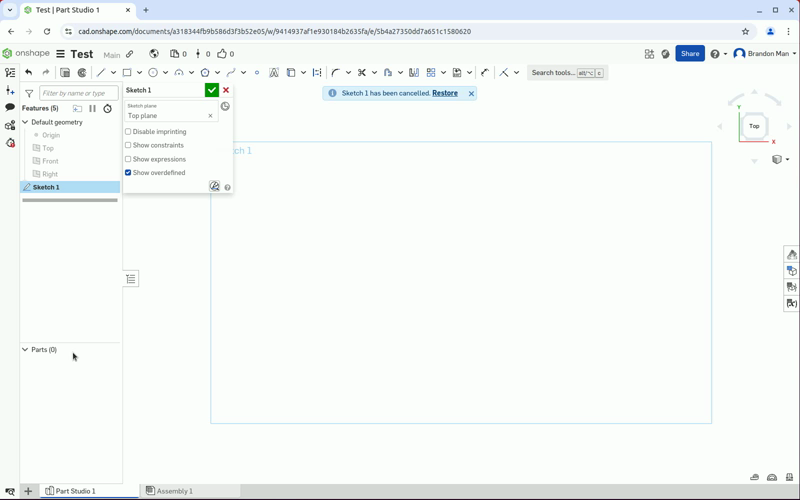
key(c)
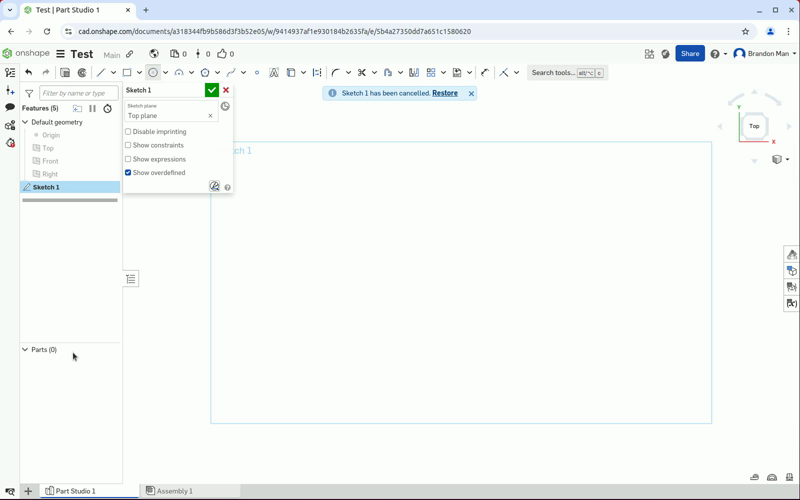
key_down(shift)
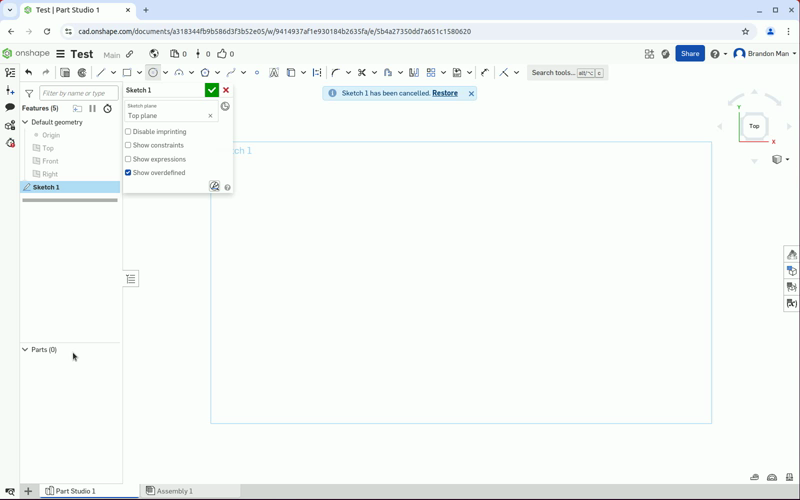
mouse_move(461, 282)
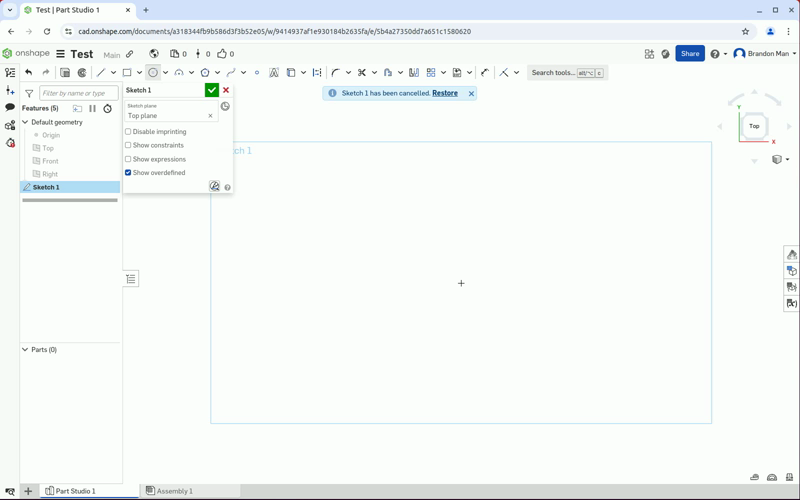
click(461, 282)
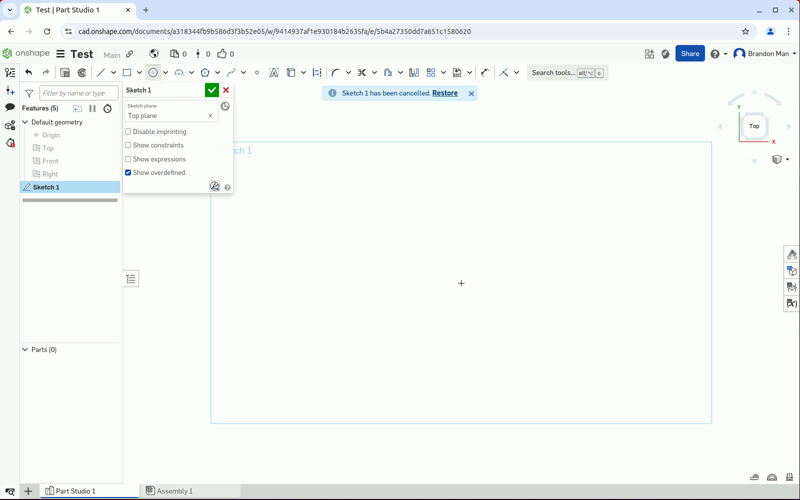
key_up(shift)
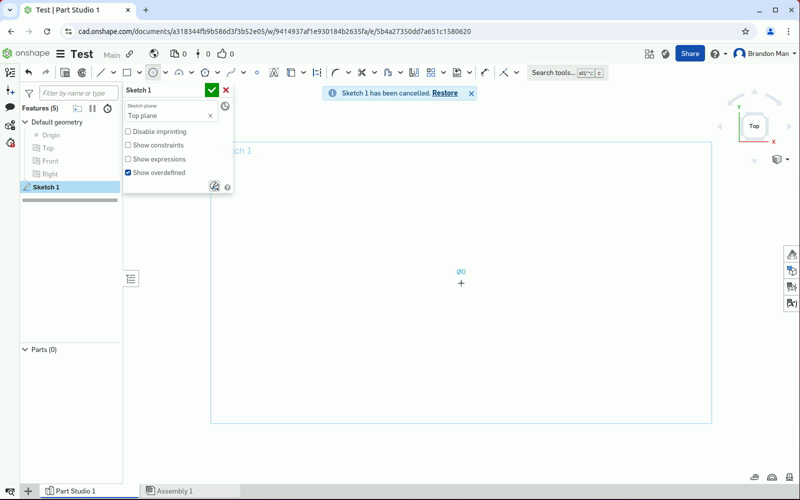
mouse_move(572, 282)
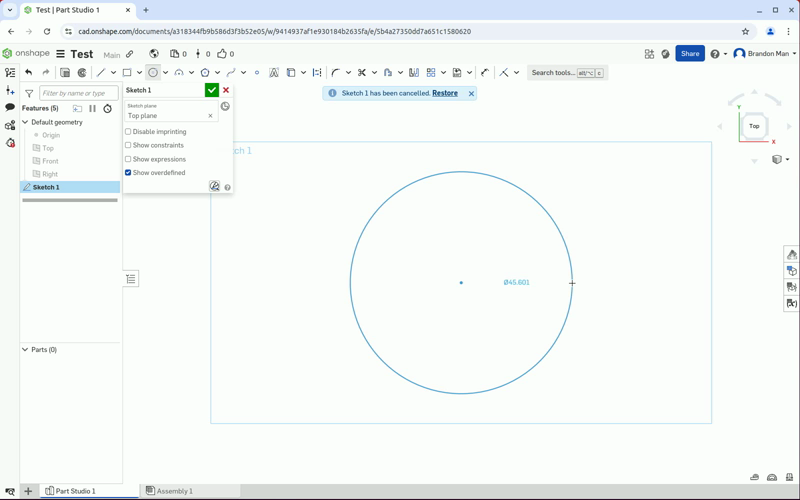
click(572, 282)
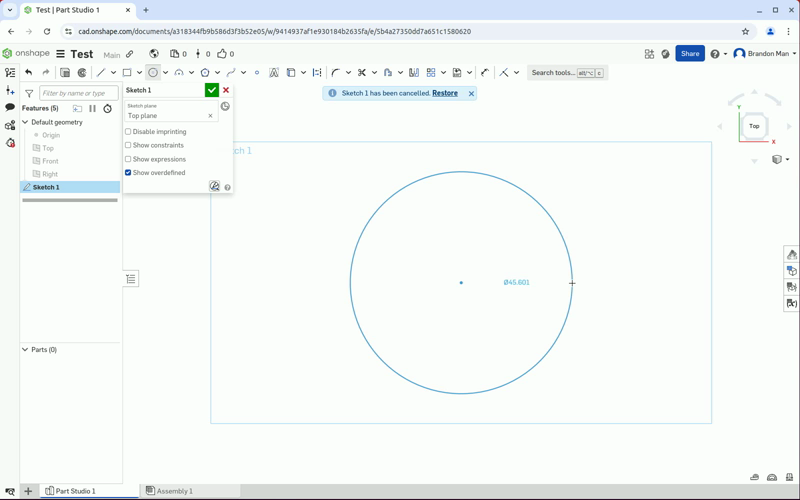
key(esc)
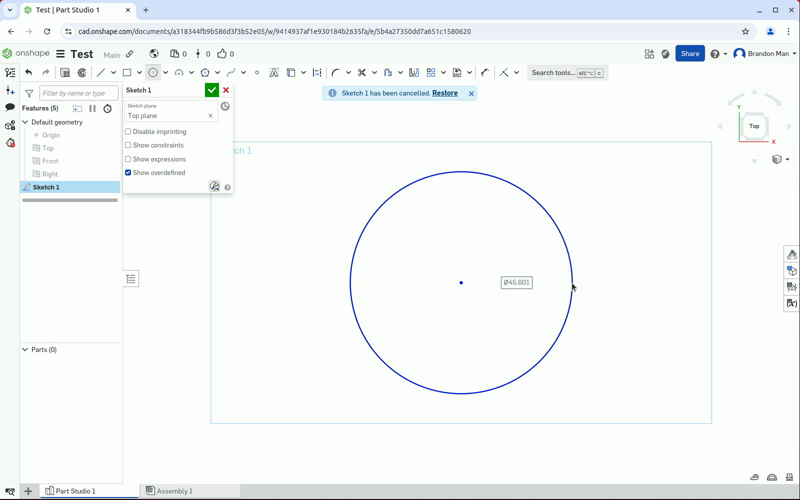
mouse_move(525, 308)
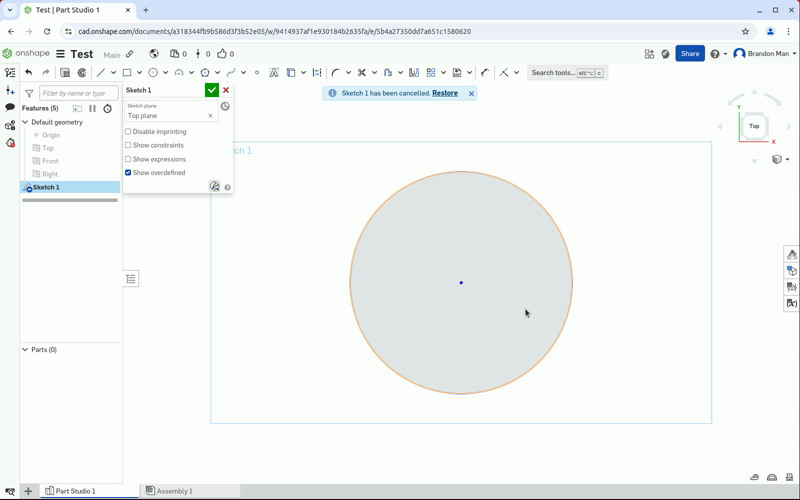
click(525, 308)
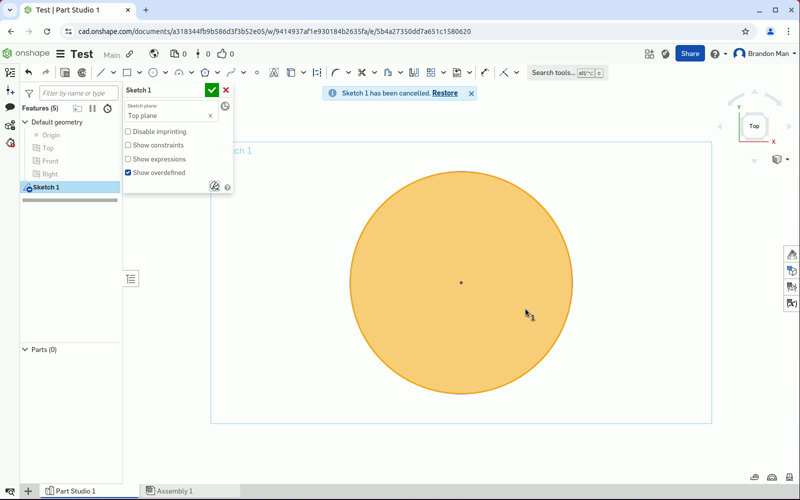
mouse_move(73, 352)
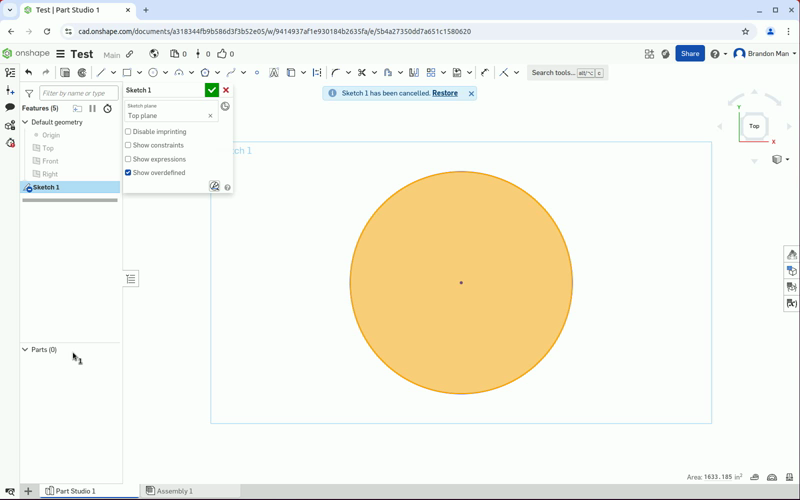
key(shift+y)
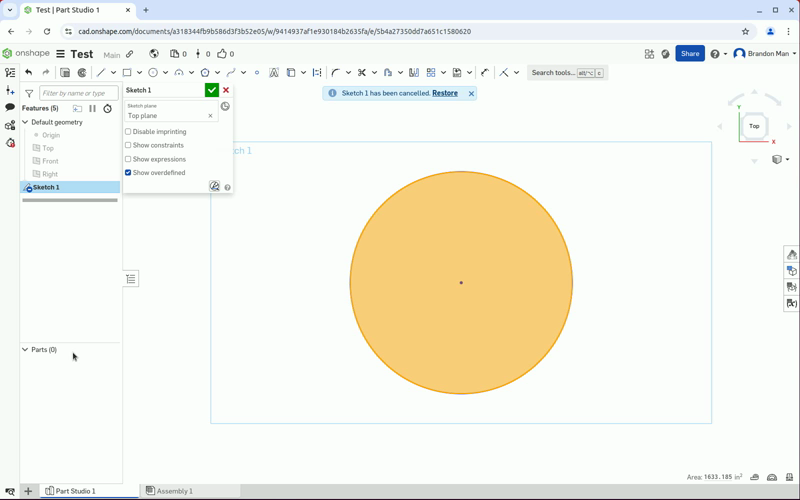
key(shift+e)
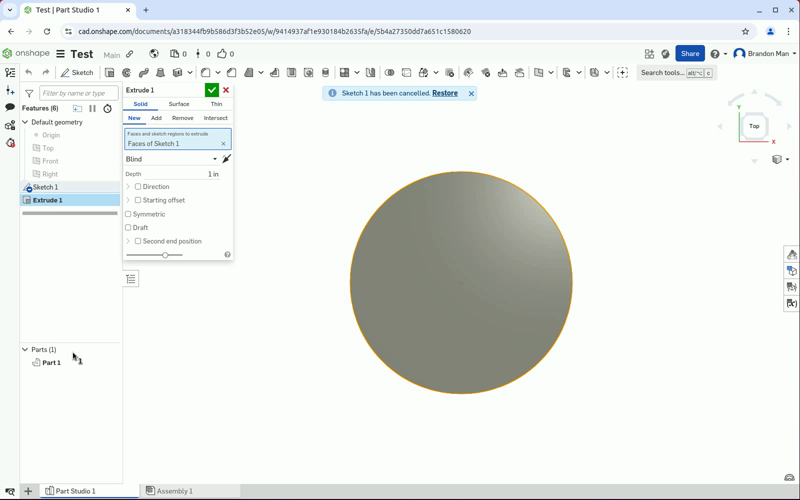
mouse_move(143, 106)
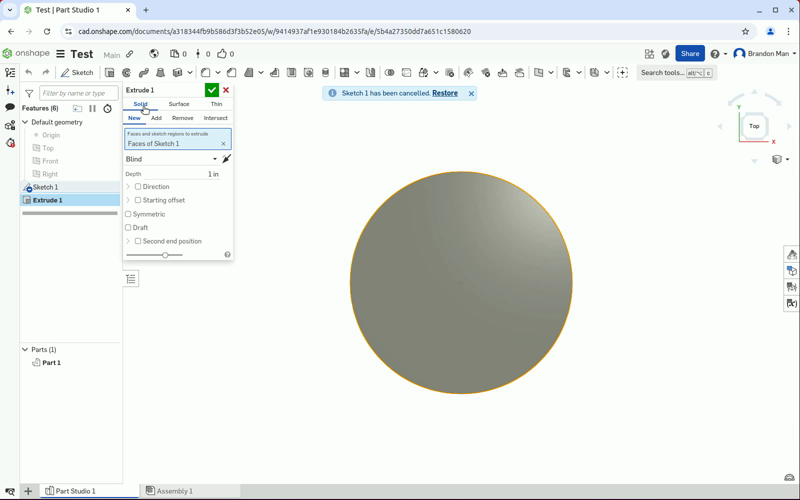
click(143, 106)
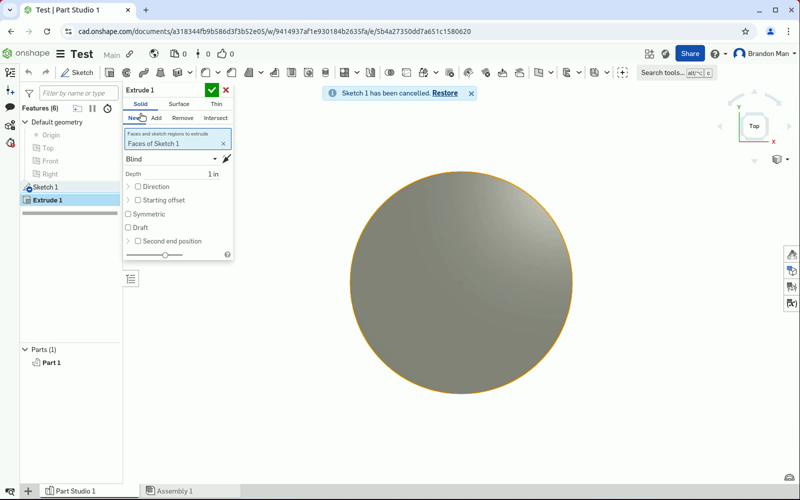
mouse_move(137, 120)
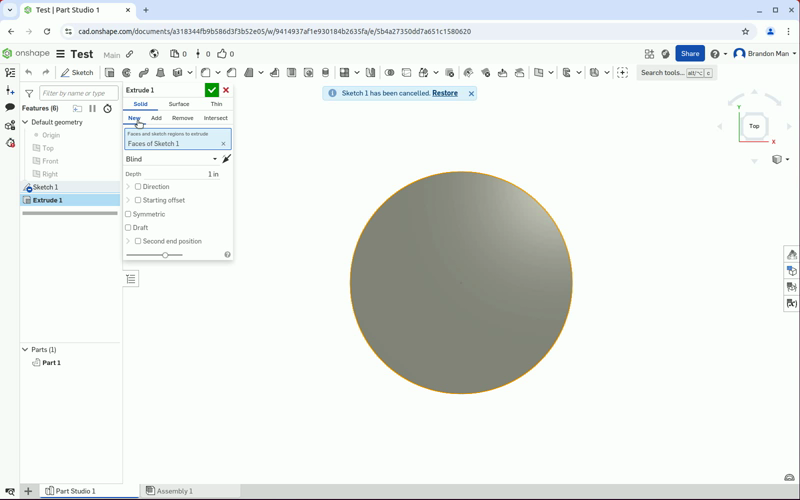
click(137, 120)
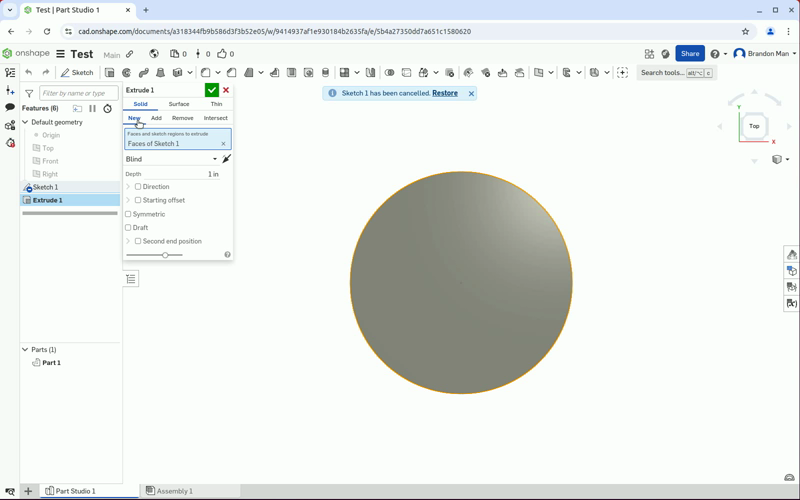
key(tab, 4)
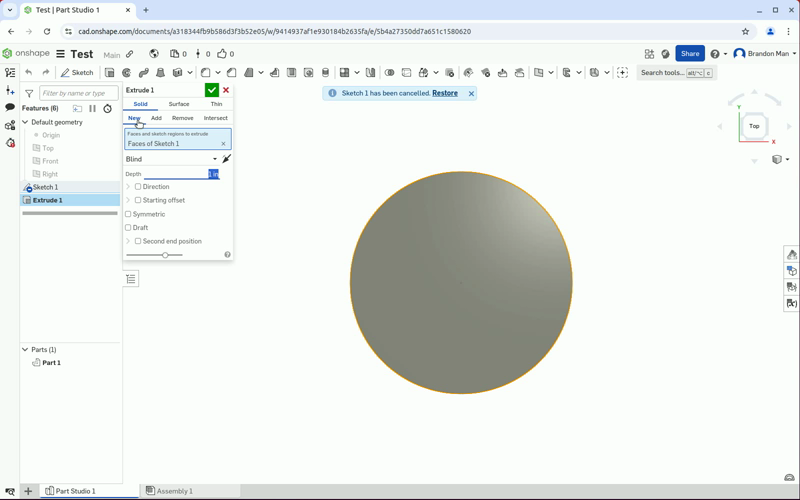
text(1.926)
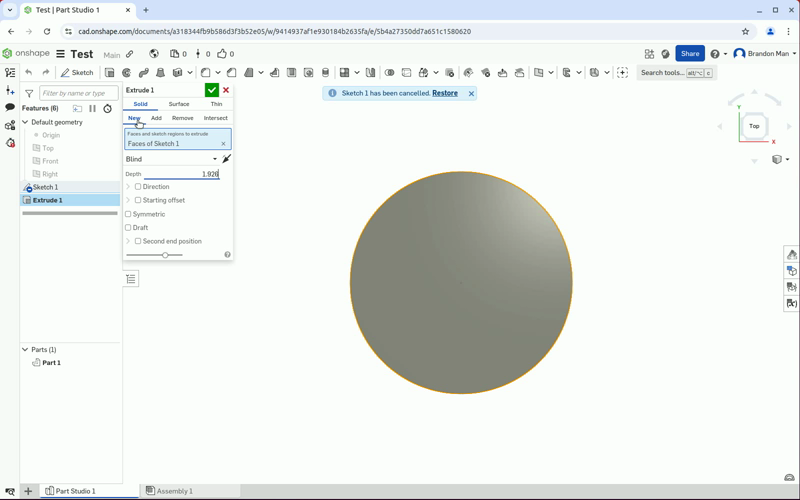
key(enter)
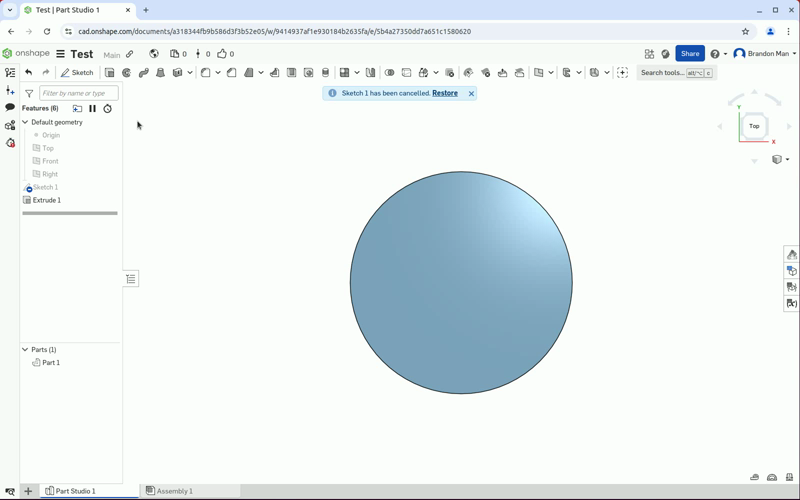
key(shift+h)
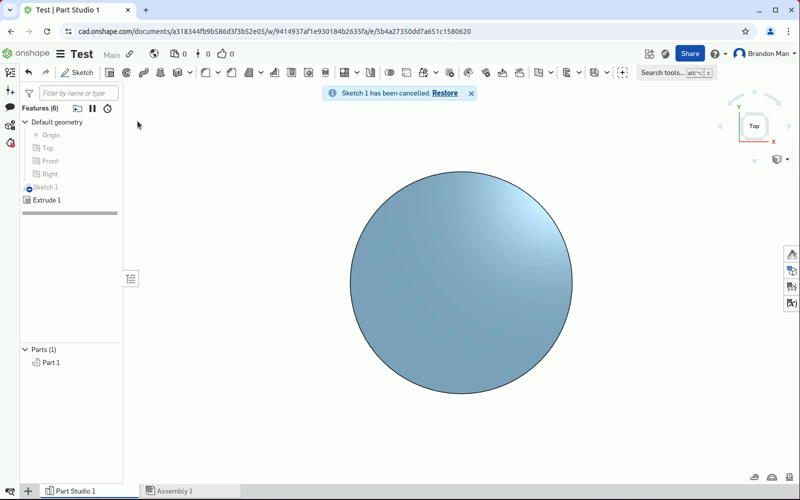
key(shift+h)
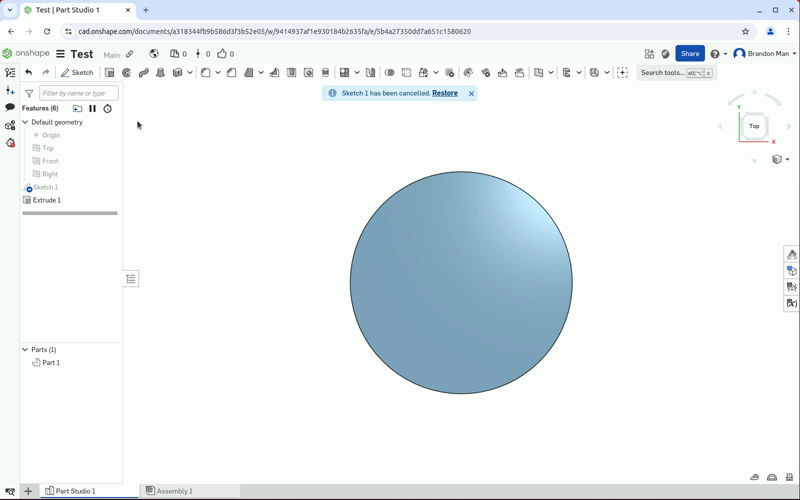
mouse_move(73, 189)
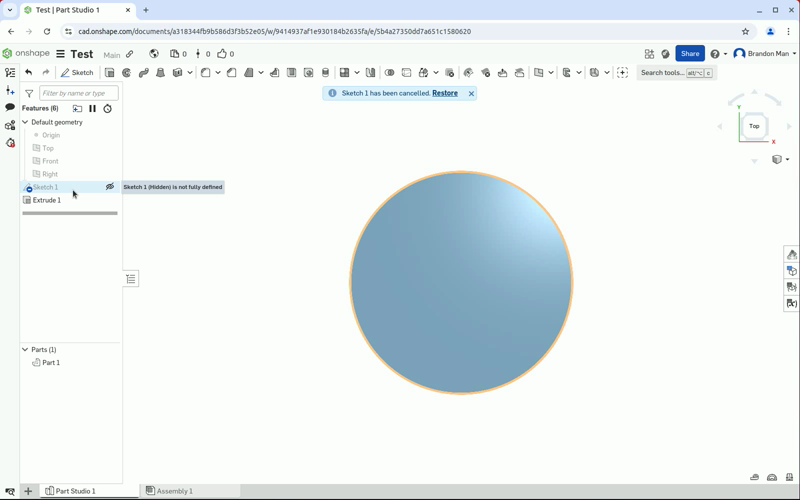
click(73, 189)
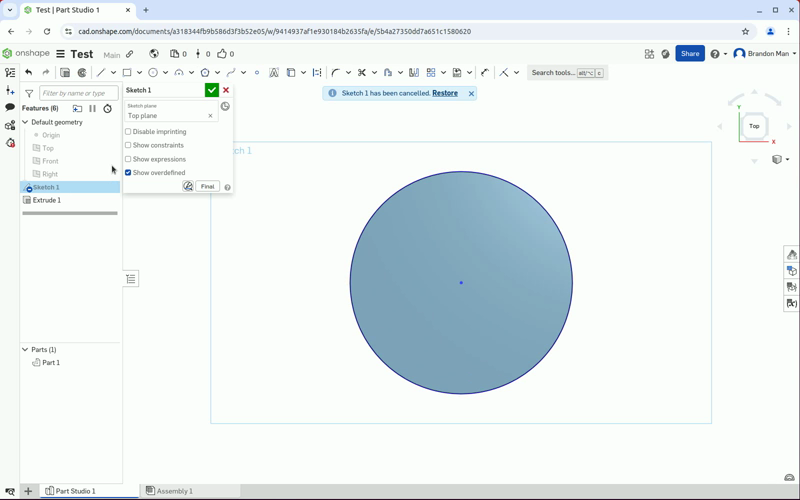
mouse_move(229, 92)
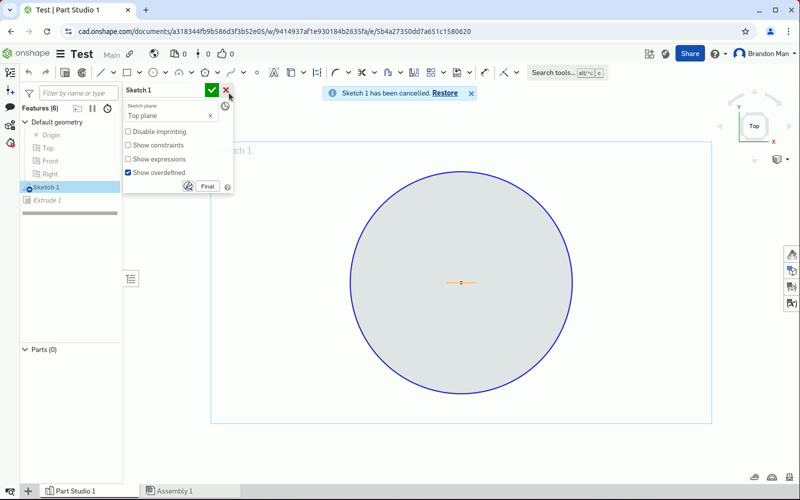
click(229, 92)
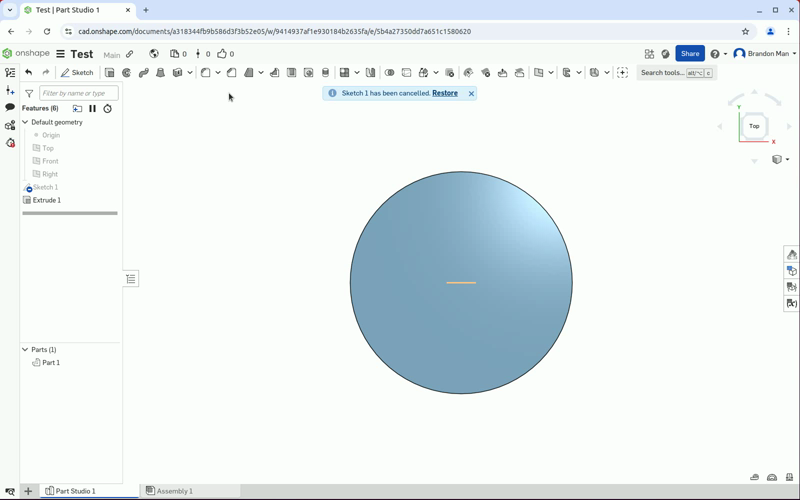
mouse_move(541, 75)
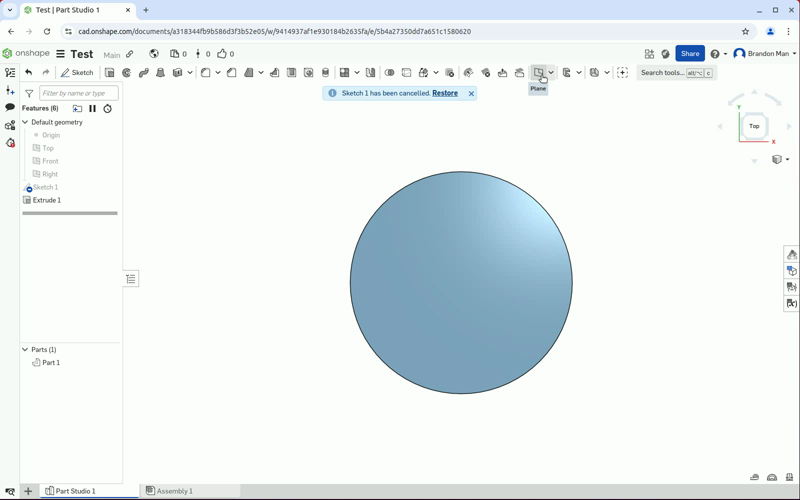
click(541, 75)
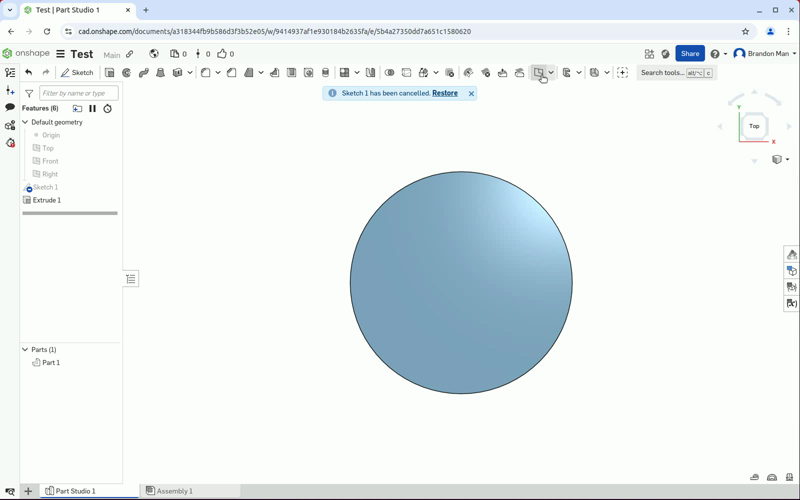
mouse_move(73, 150)
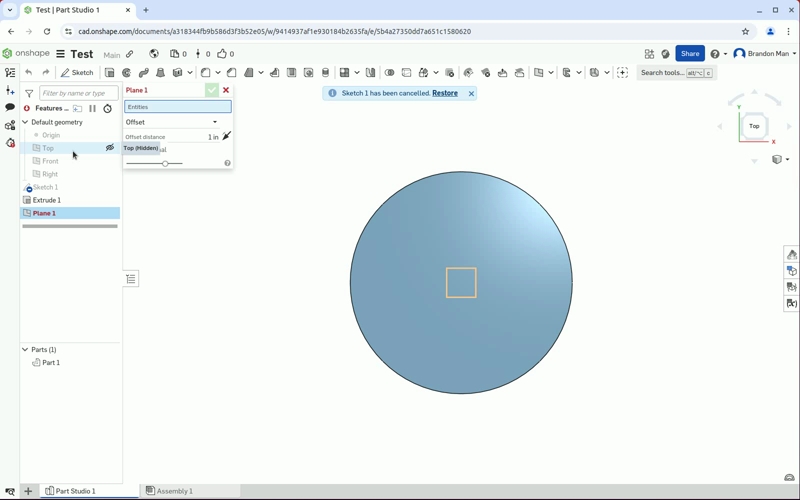
click(73, 150)
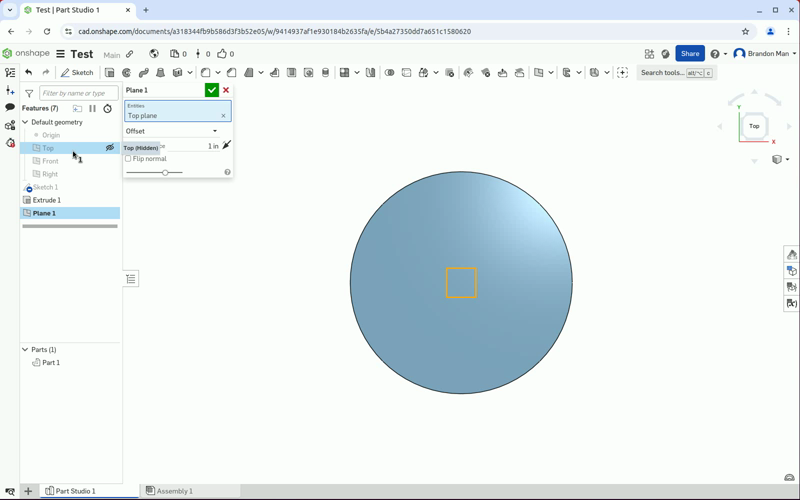
key(tab, 2)
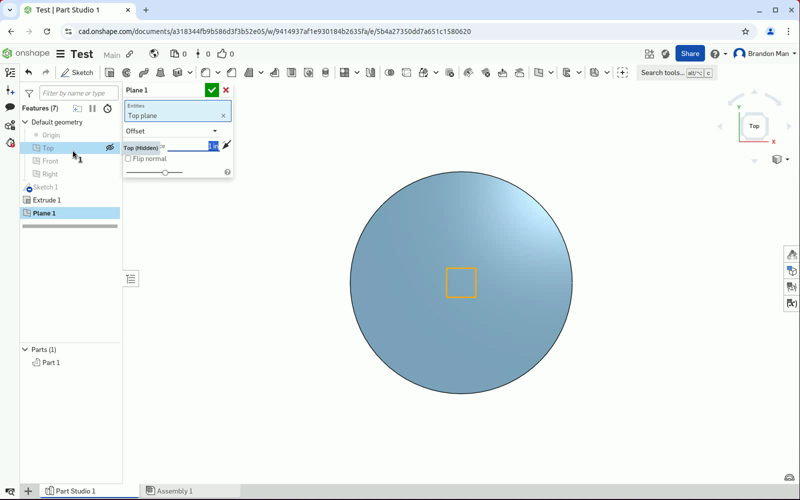
text(1.91)
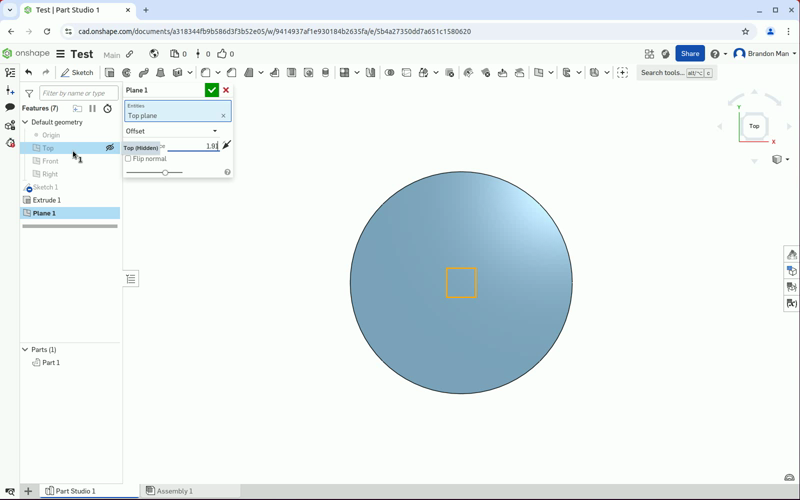
key(enter, 2)
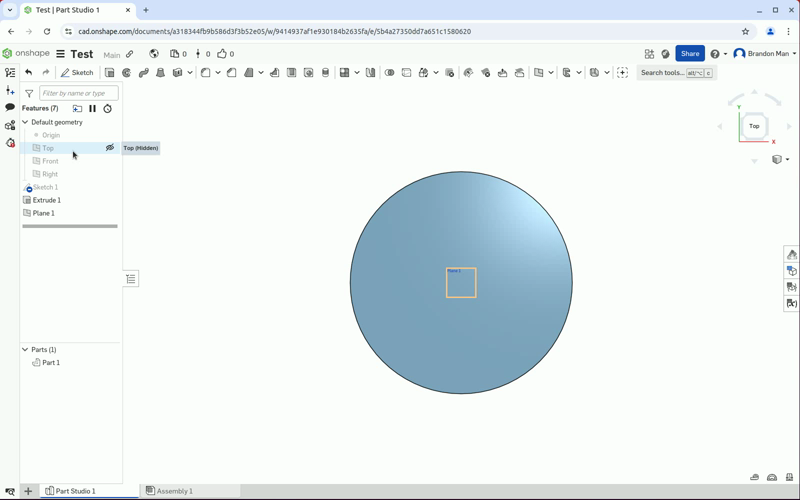
key(shift+s)
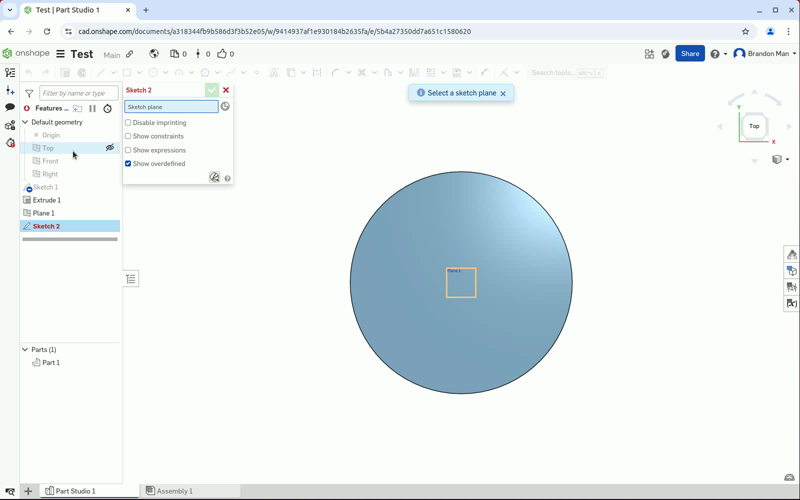
mouse_move(73, 215)
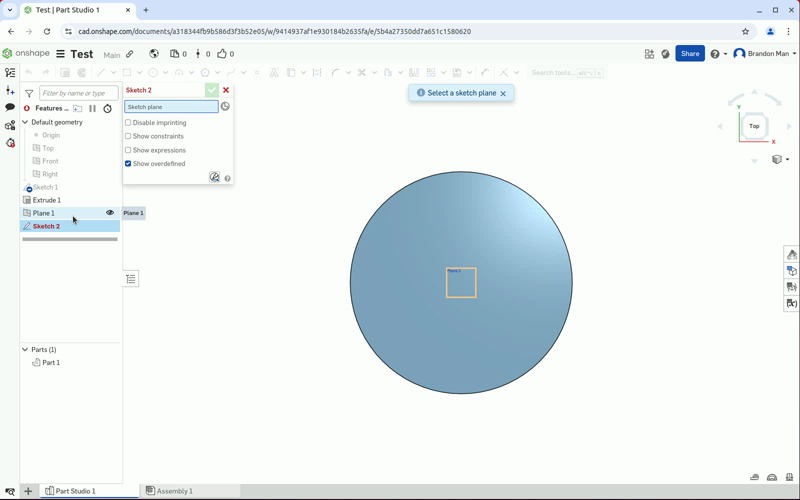
click(73, 215)
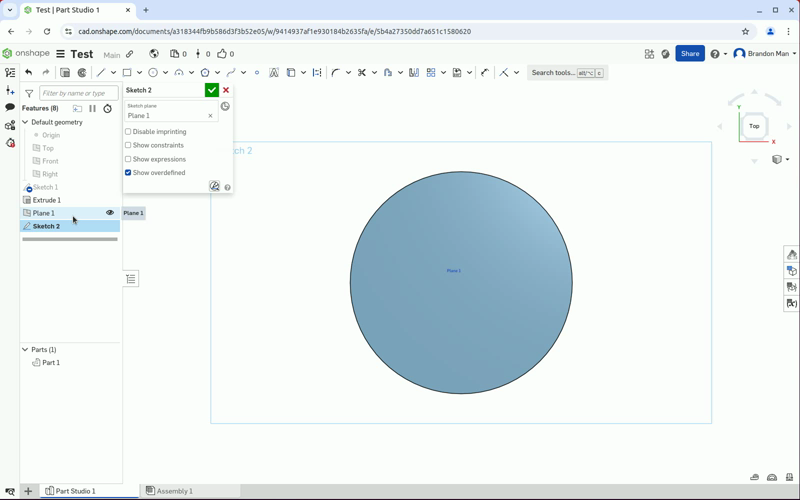
mouse_move(73, 352)
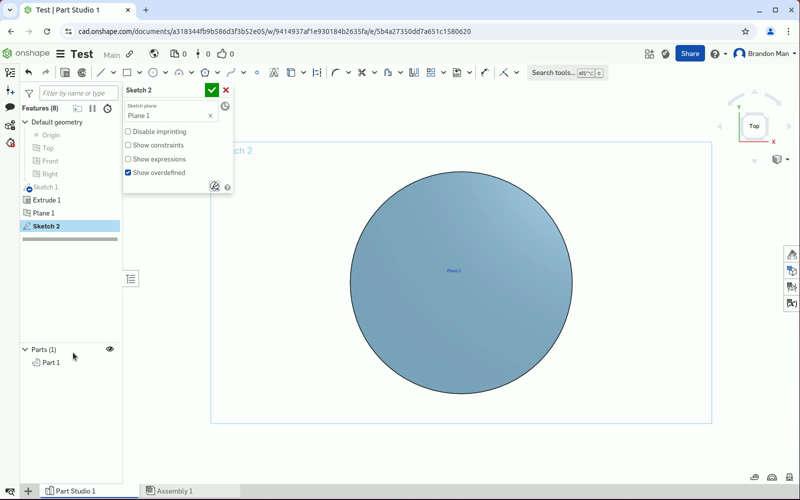
key(y)
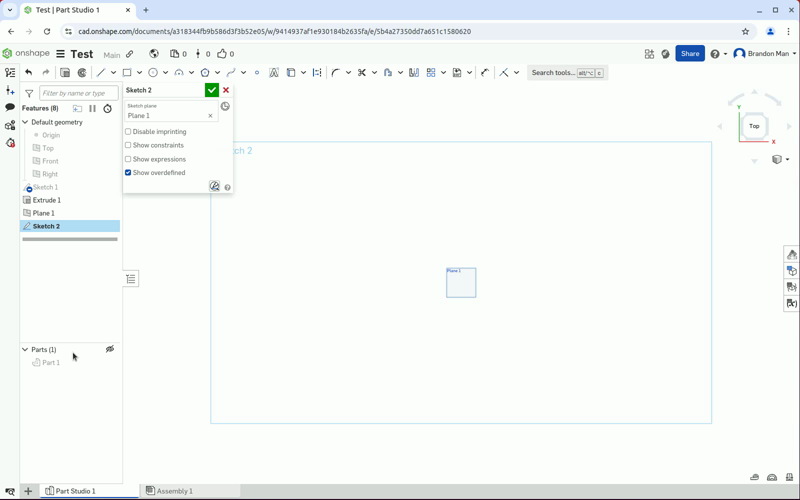
key(c)
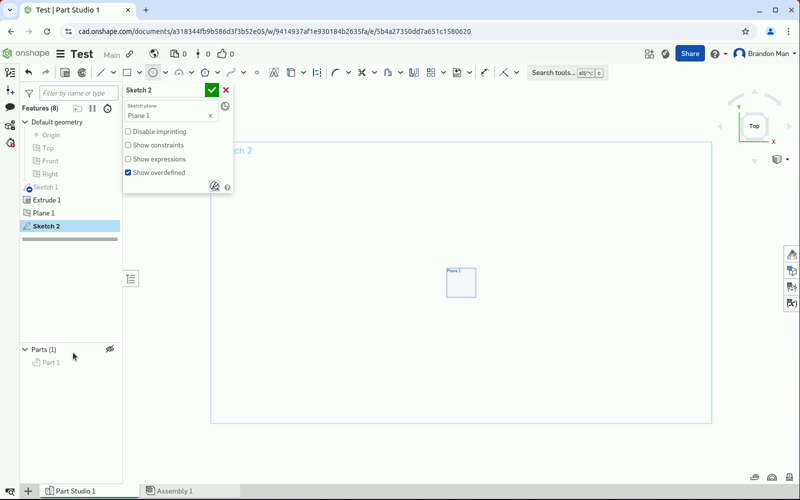
key_down(shift)
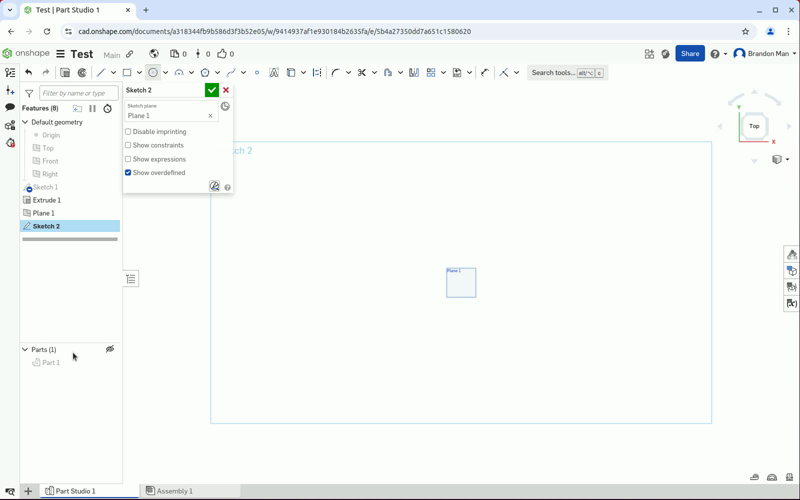
mouse_move(461, 282)
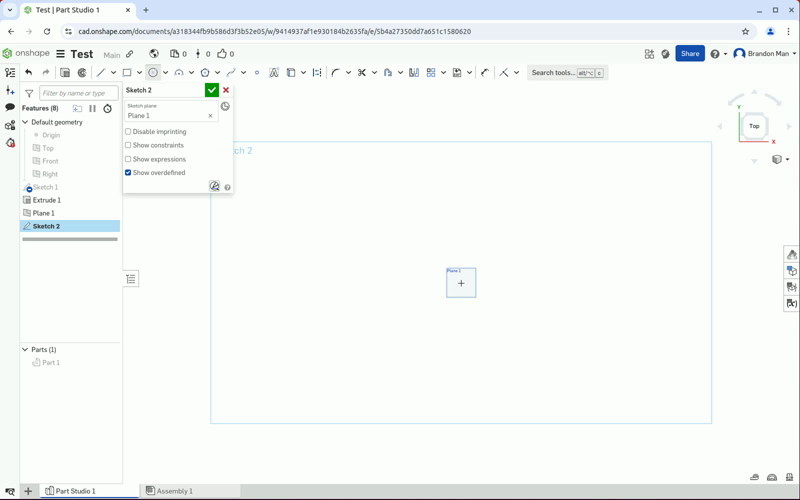
click(461, 282)
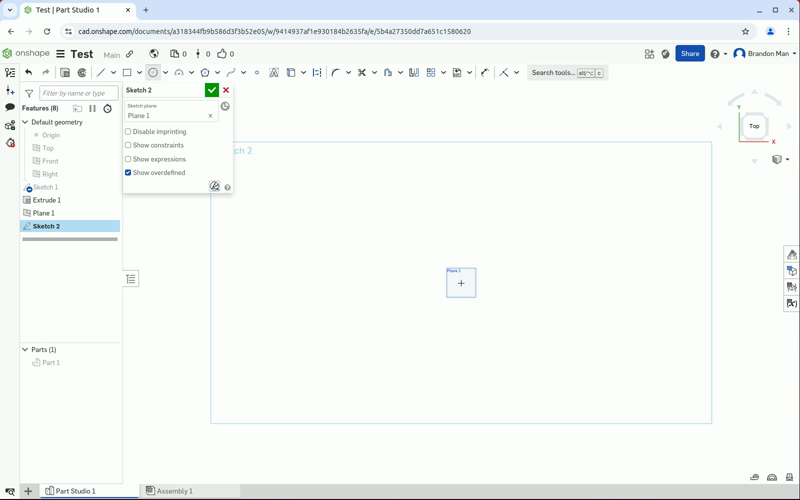
key_up(shift)
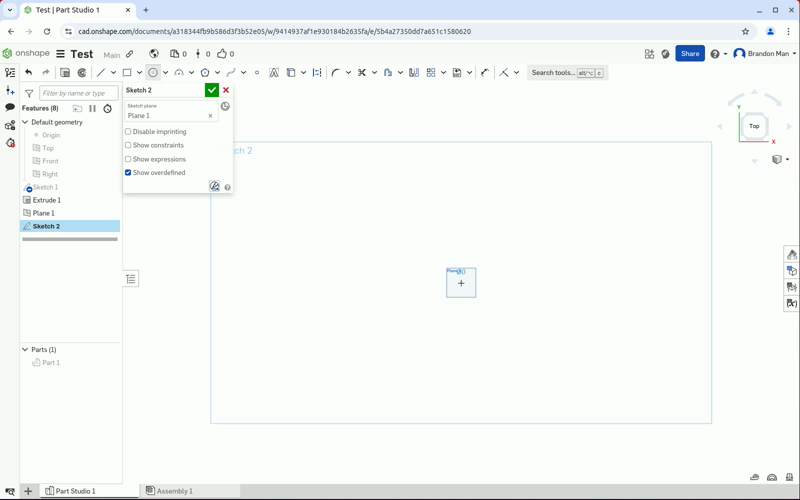
mouse_move(570, 282)
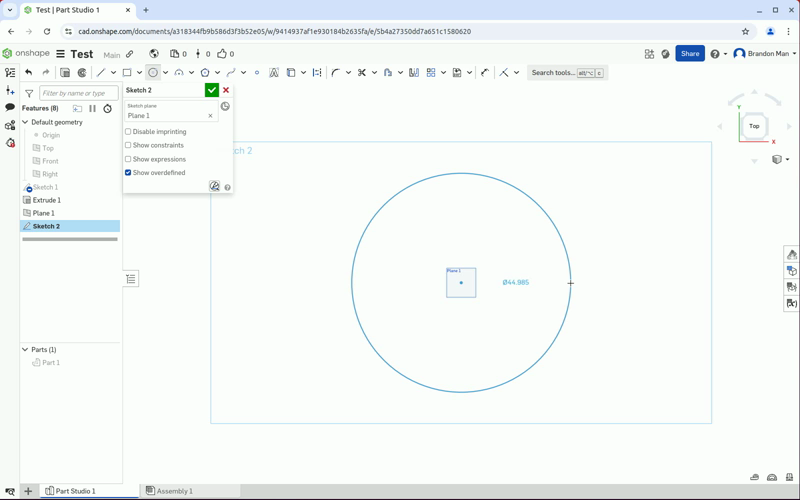
click(570, 282)
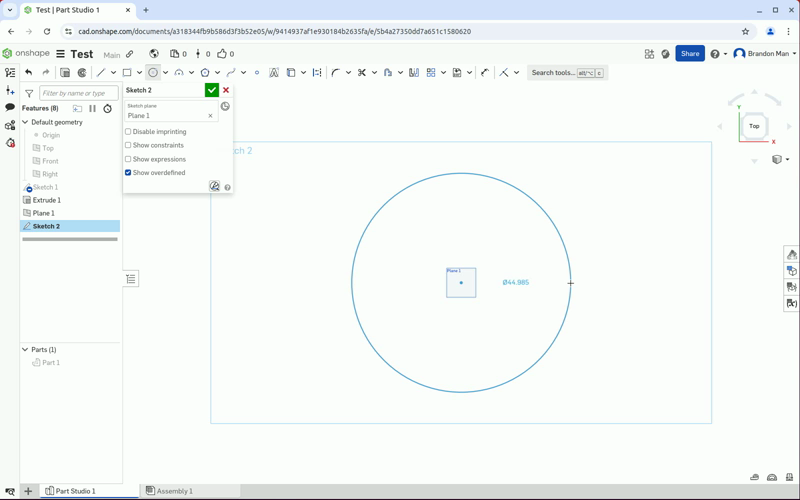
key(esc)
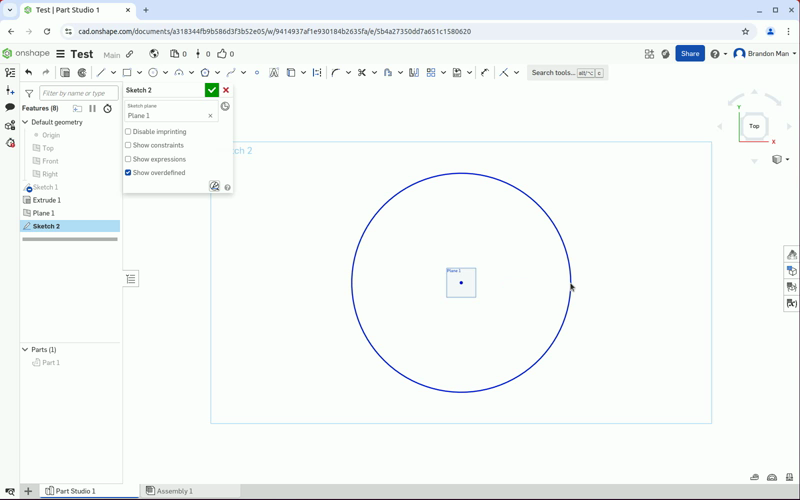
key(c)
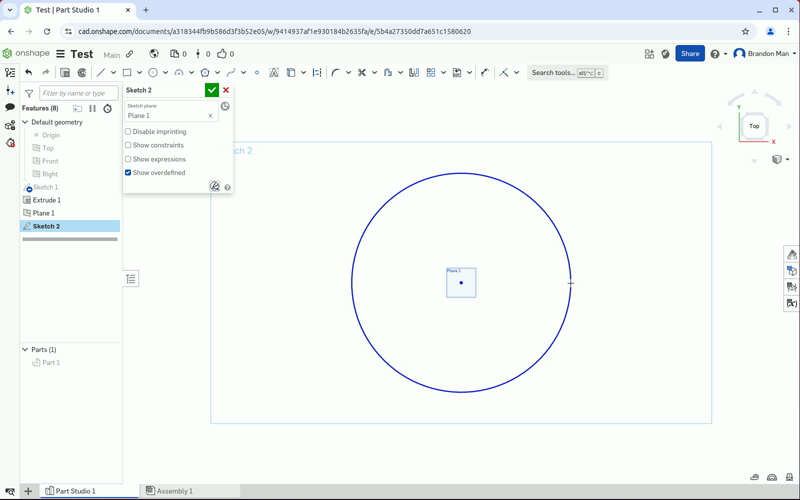
key_down(shift)
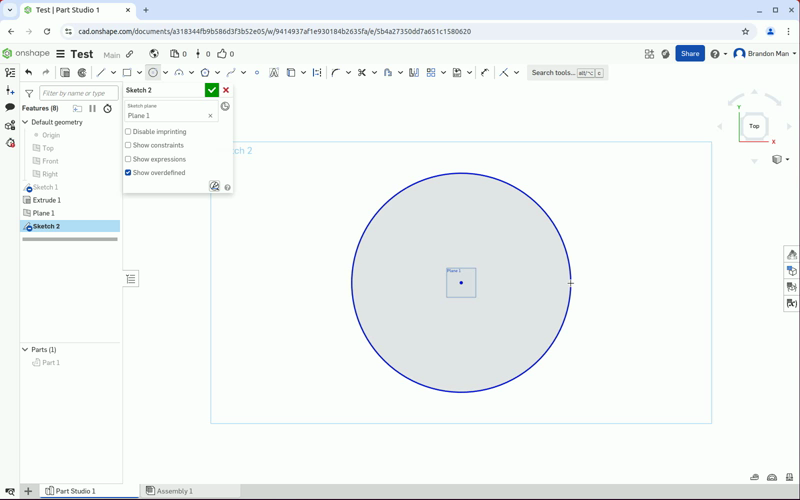
mouse_move(461, 282)
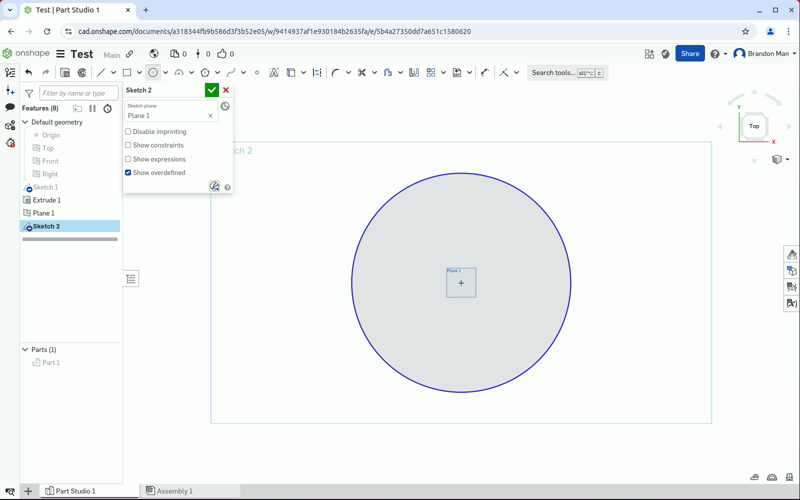
click(461, 282)
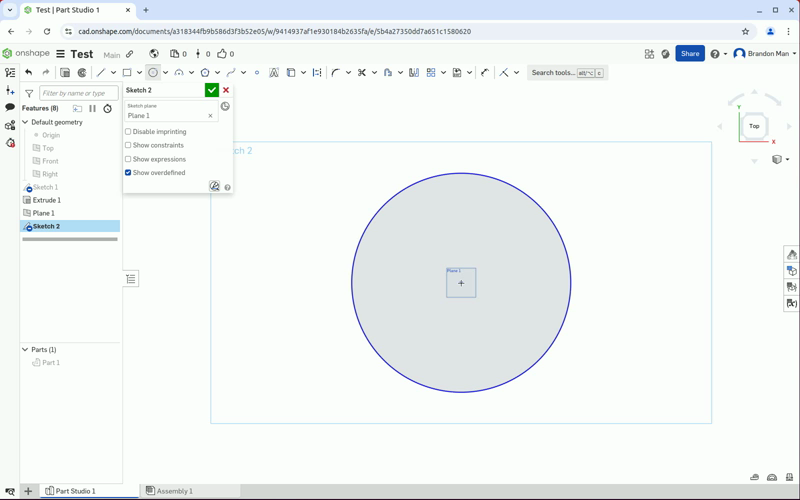
key_up(shift)
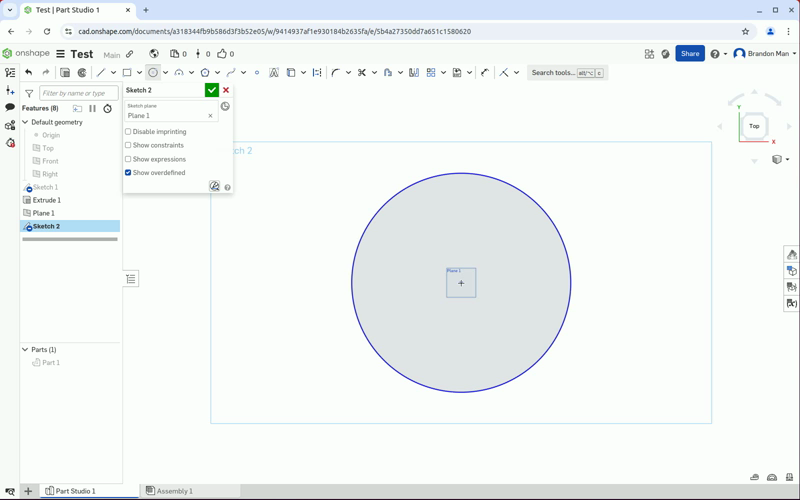
mouse_move(566, 282)
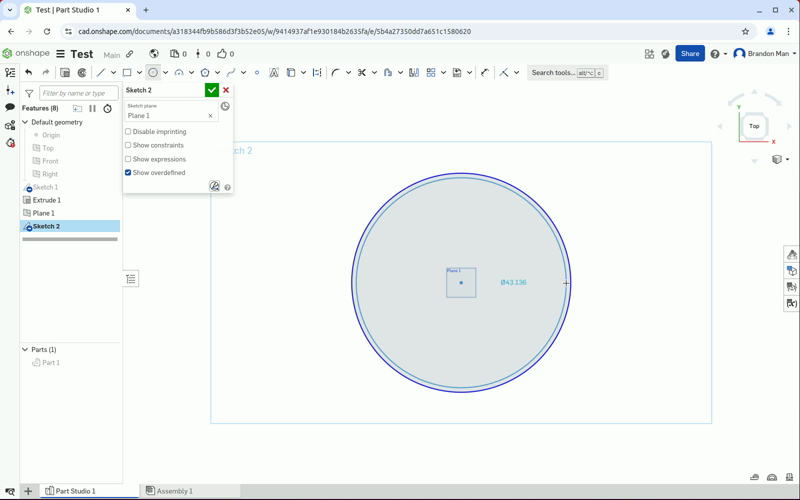
click(566, 282)
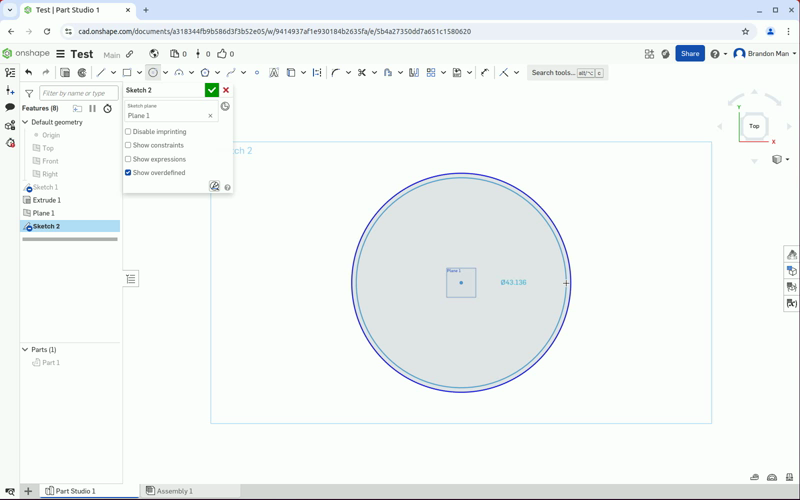
key(esc)
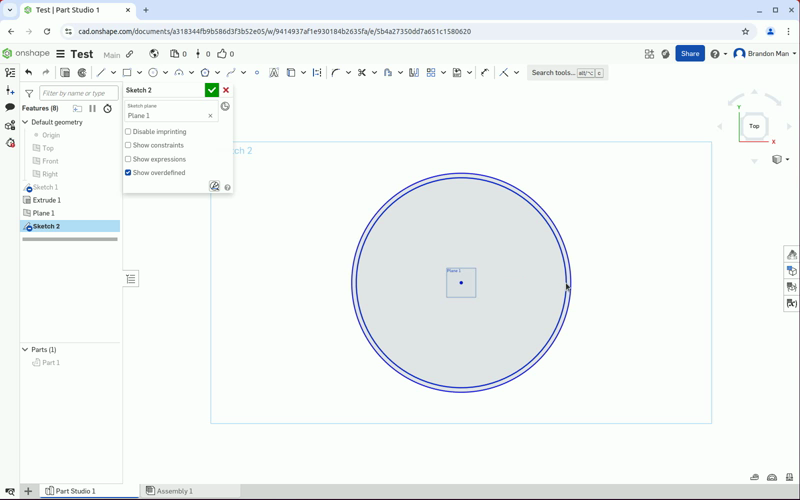
mouse_move(393, 199)
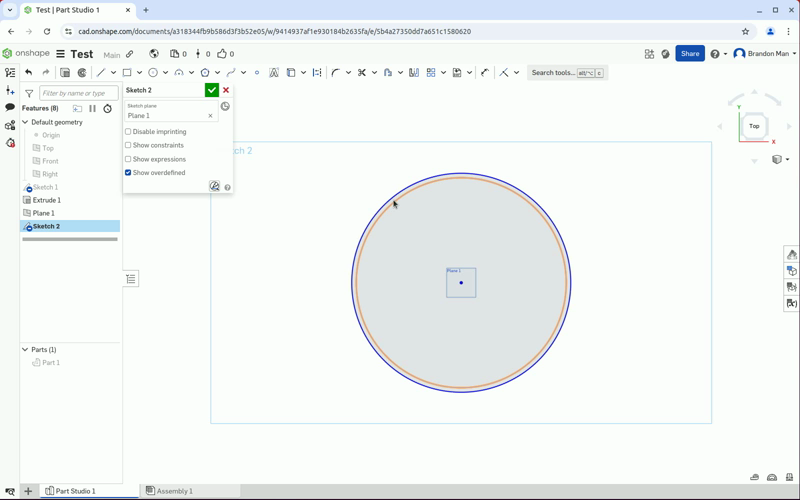
click(393, 199)
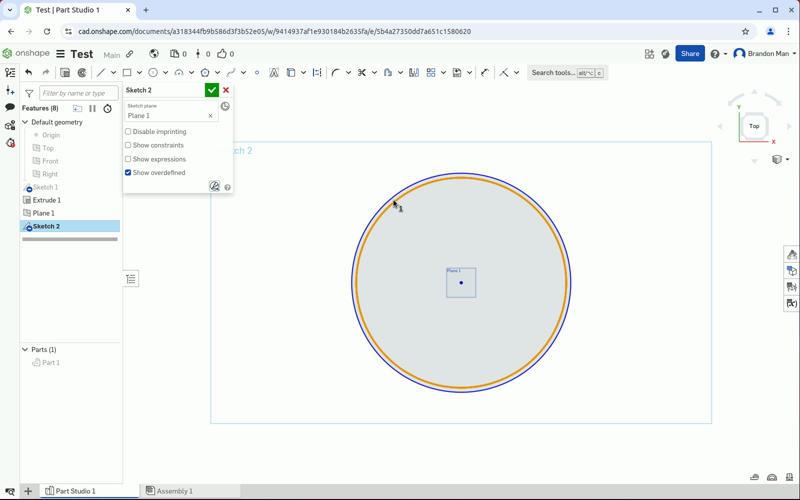
mouse_move(73, 352)
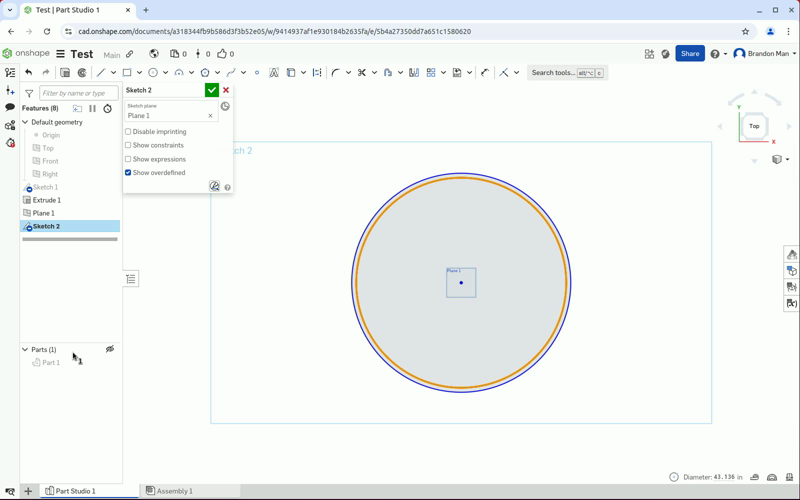
key(shift+y)
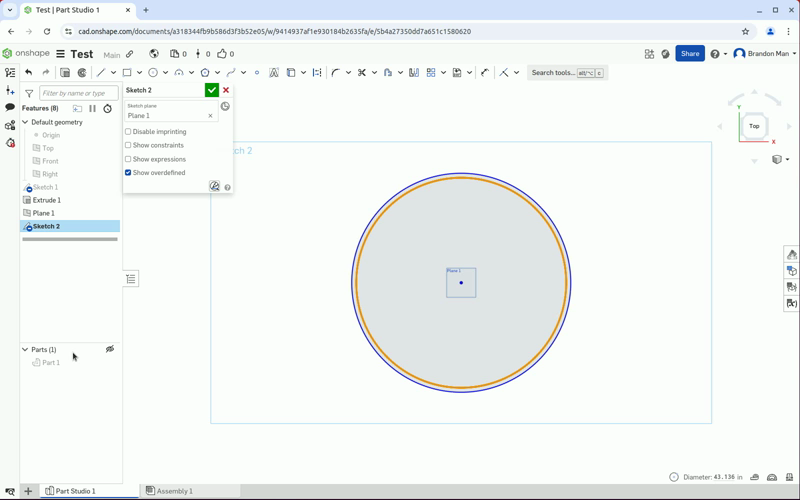
key(shift+e)
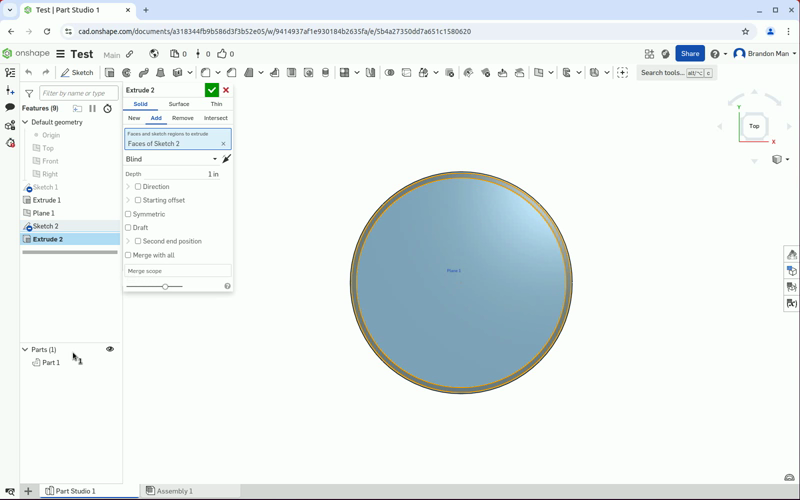
mouse_move(143, 106)
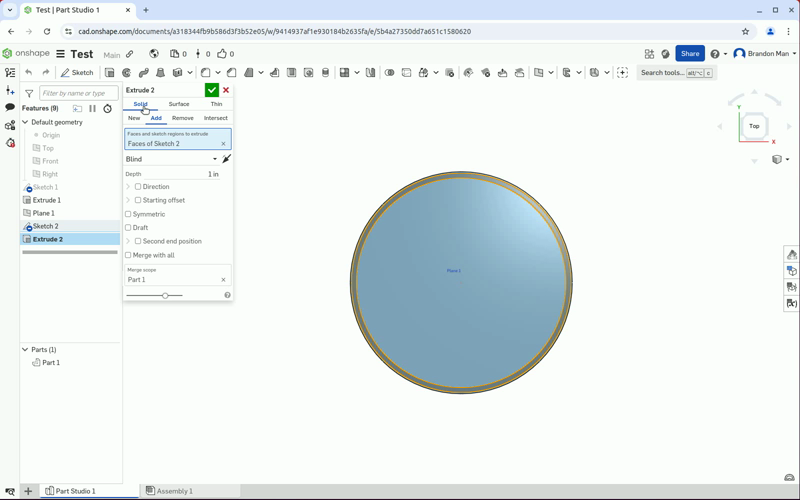
click(143, 106)
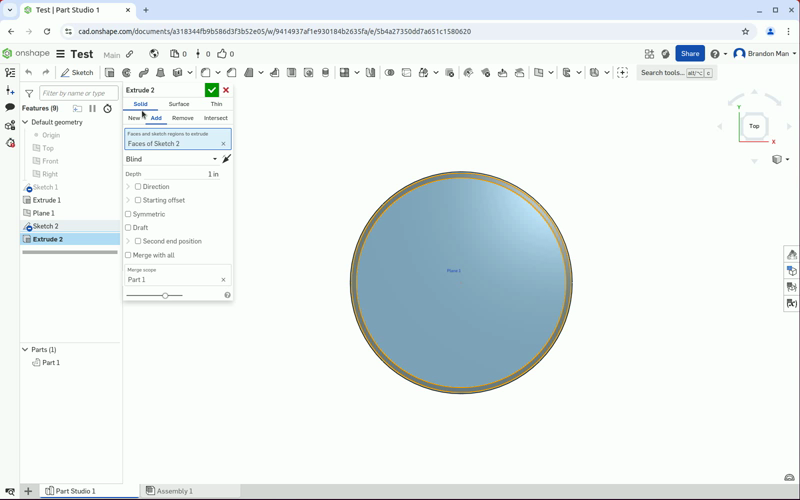
mouse_move(137, 120)
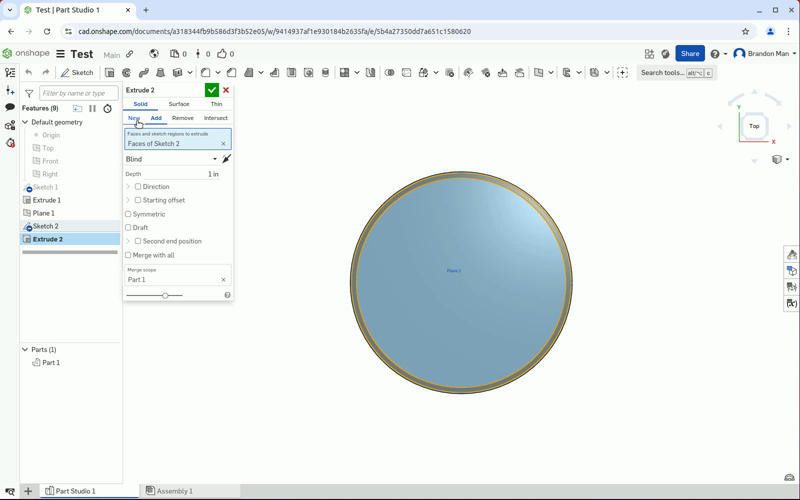
click(137, 120)
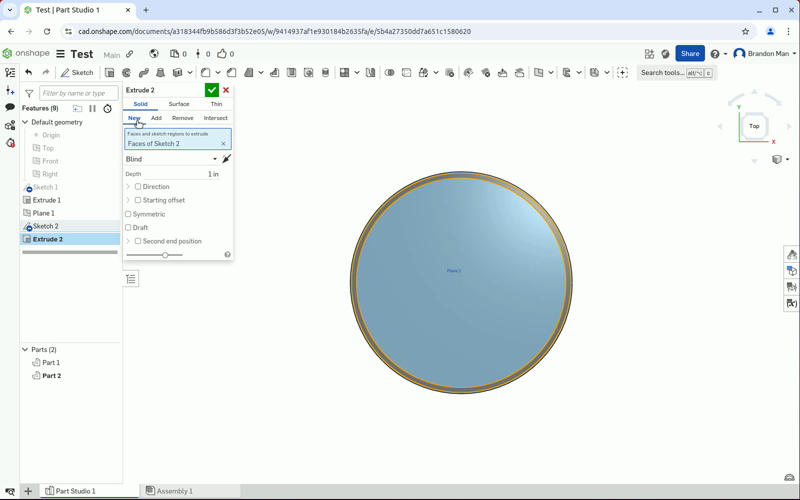
key(tab, 4)
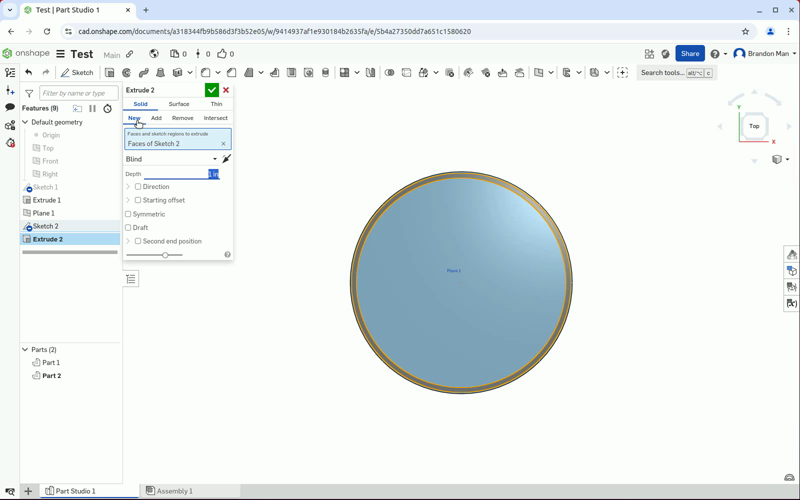
text(1.444)
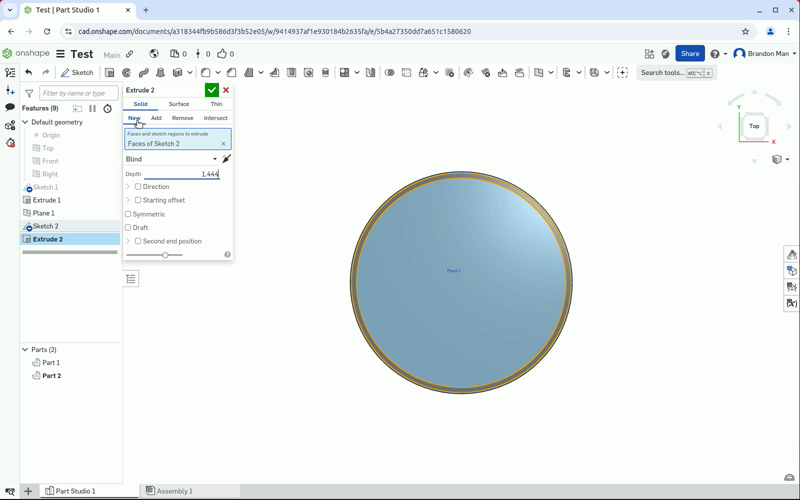
key(enter)
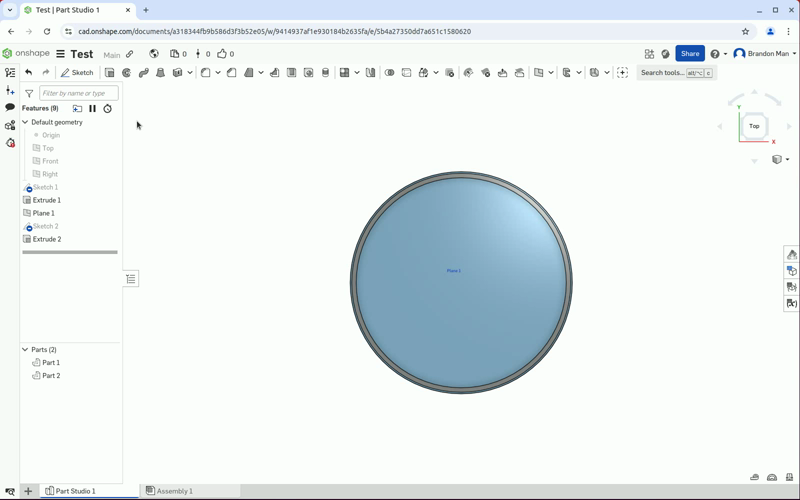
key(shift+h)
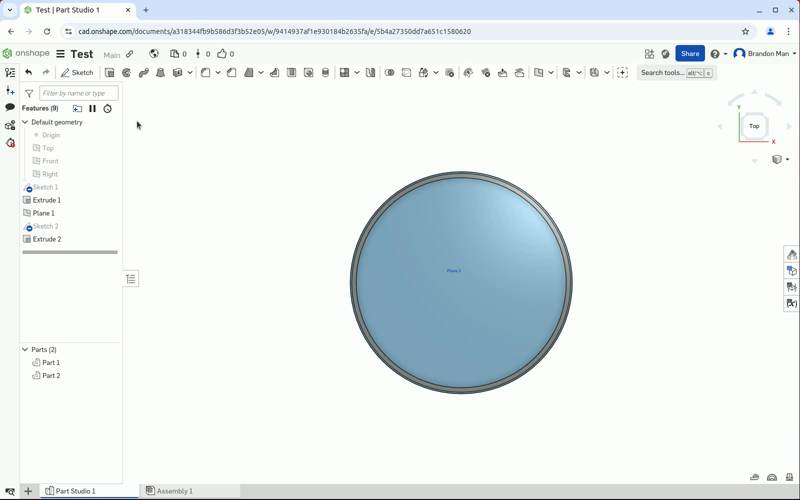
key(shift+h)
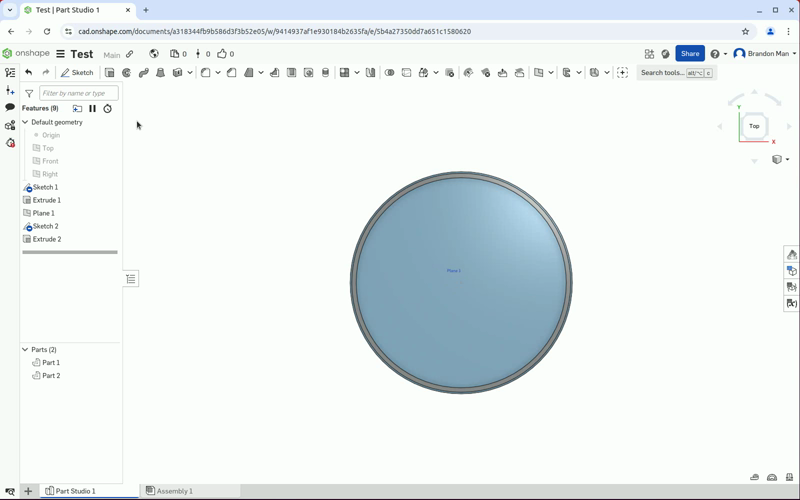
key(shift+7)
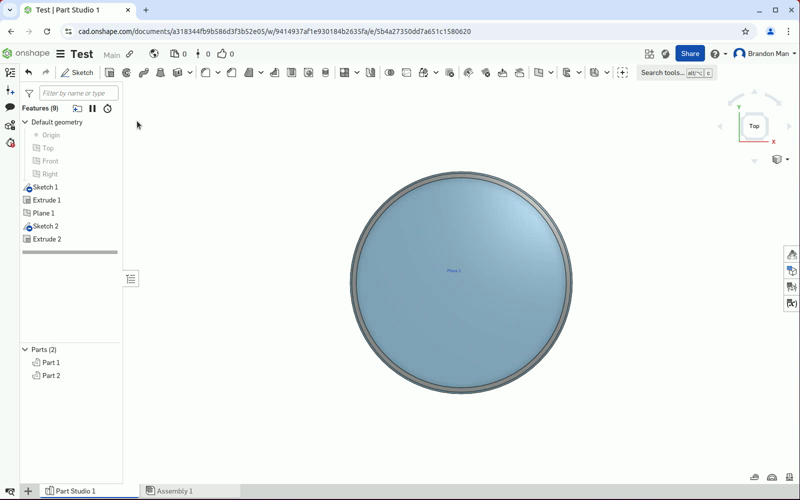
key(up, 3)
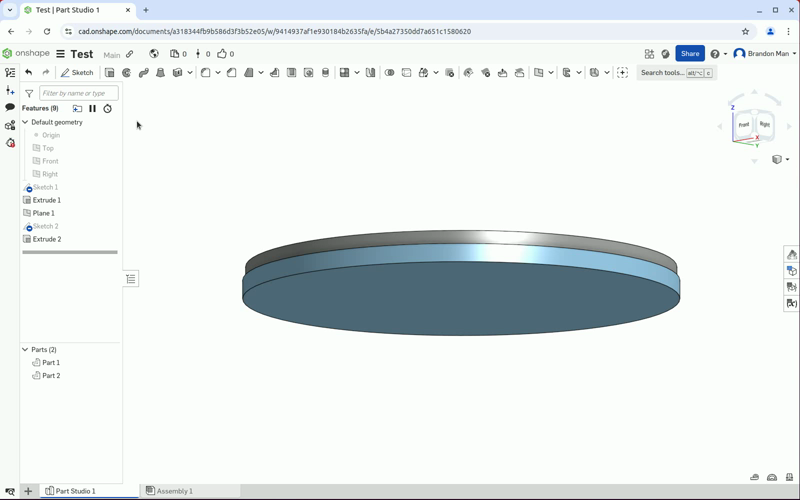
key(left, 3)
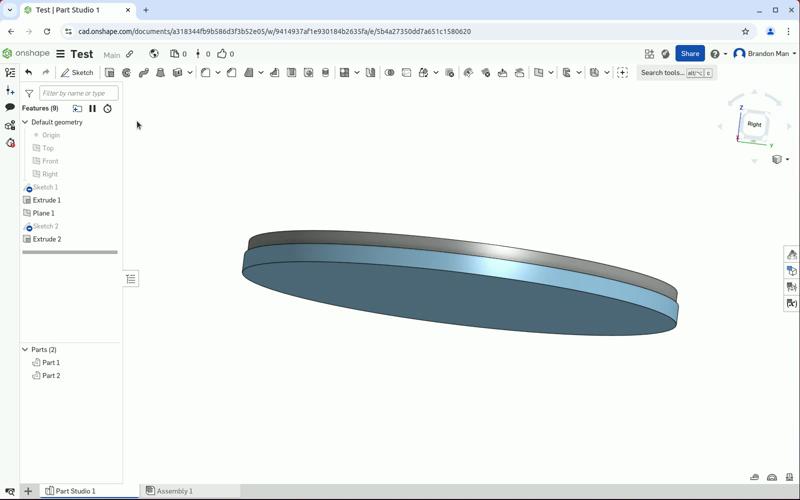
key(right, 3)
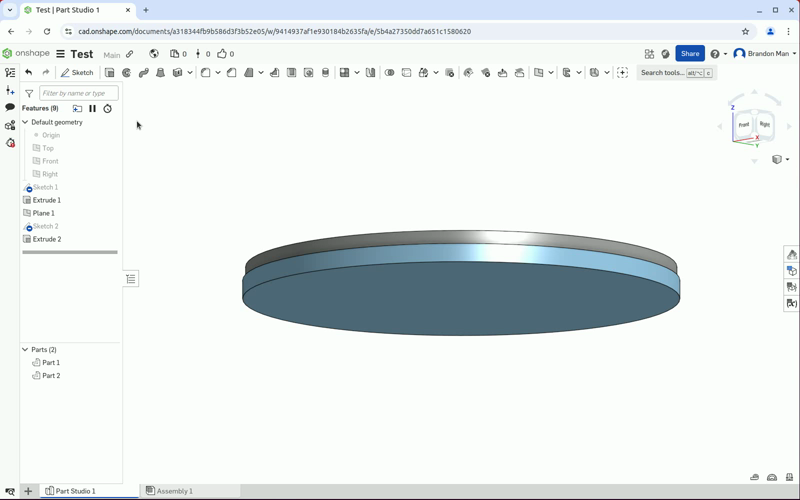
key(down, 3)
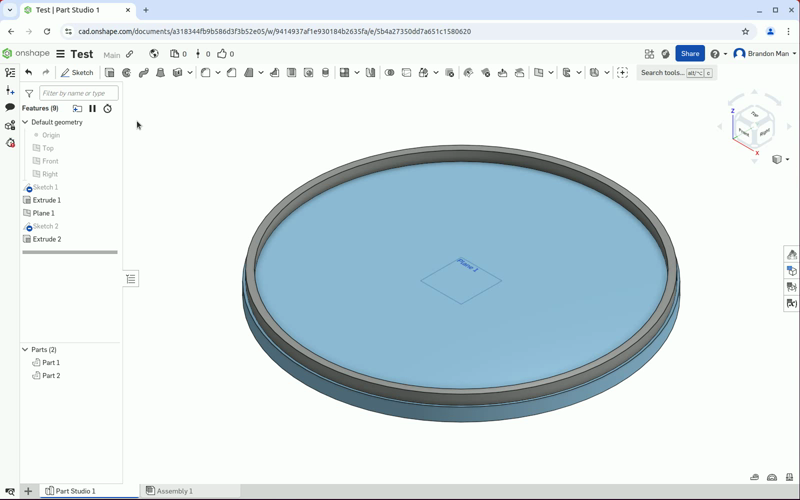
mouse_move(73, 189)
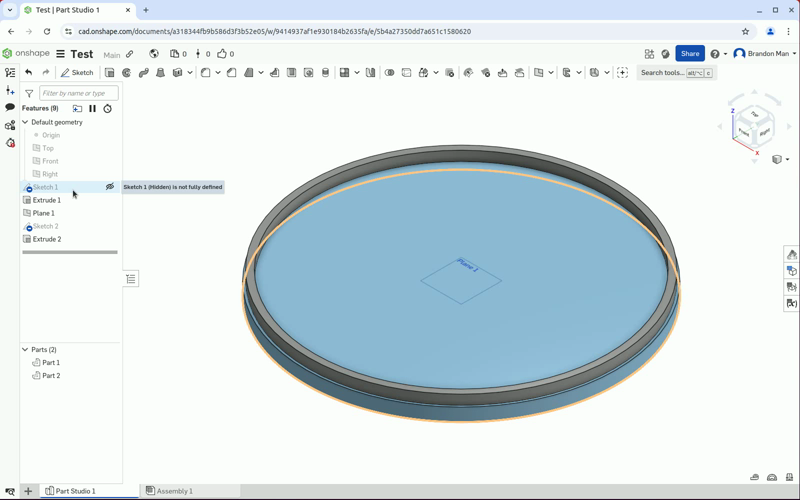
click(73, 189)